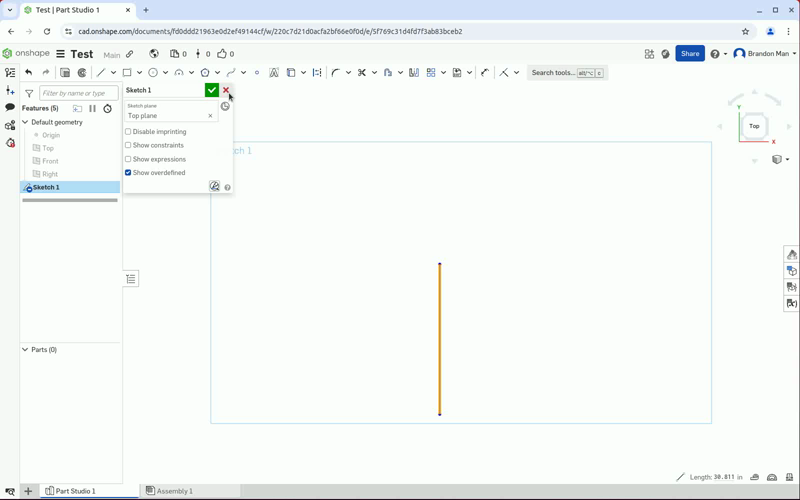
key(shift+h)
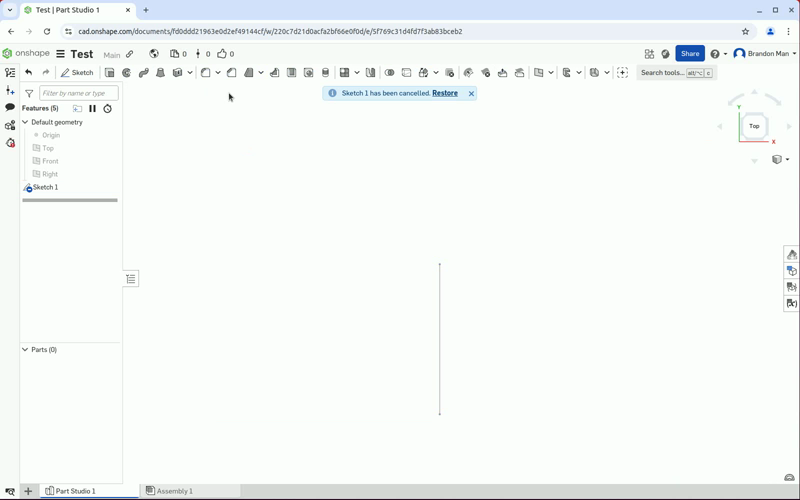
key(shift+s)
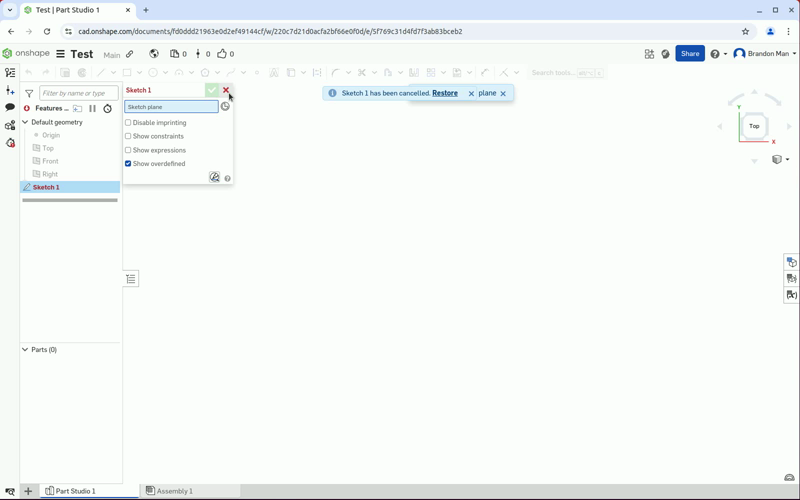
mouse_move(73, 150)
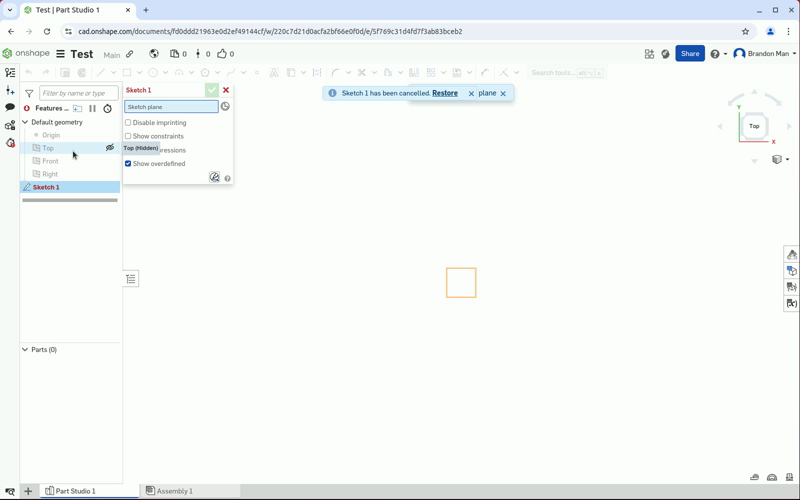
click(73, 150)
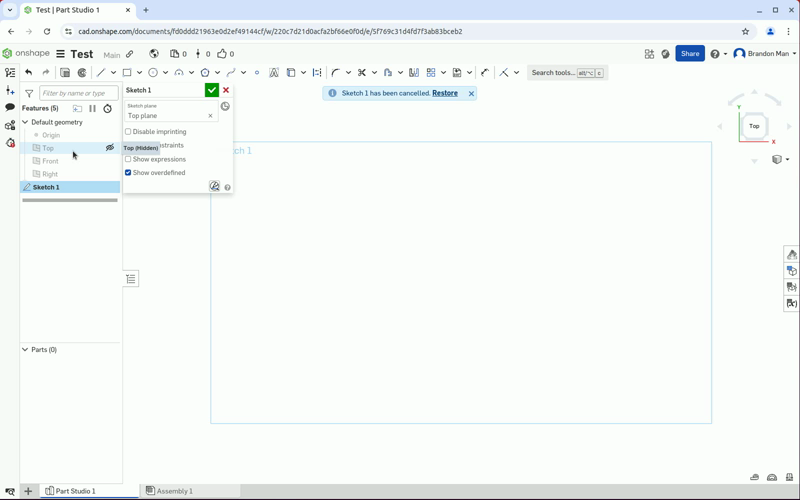
mouse_move(73, 352)
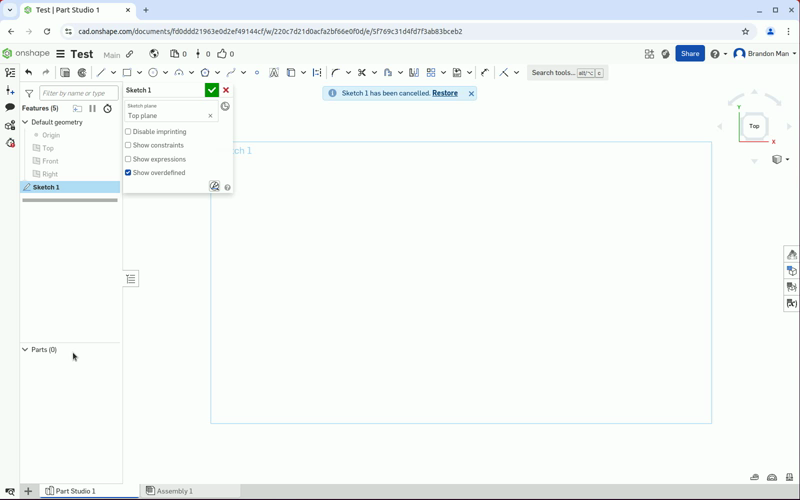
key(y)
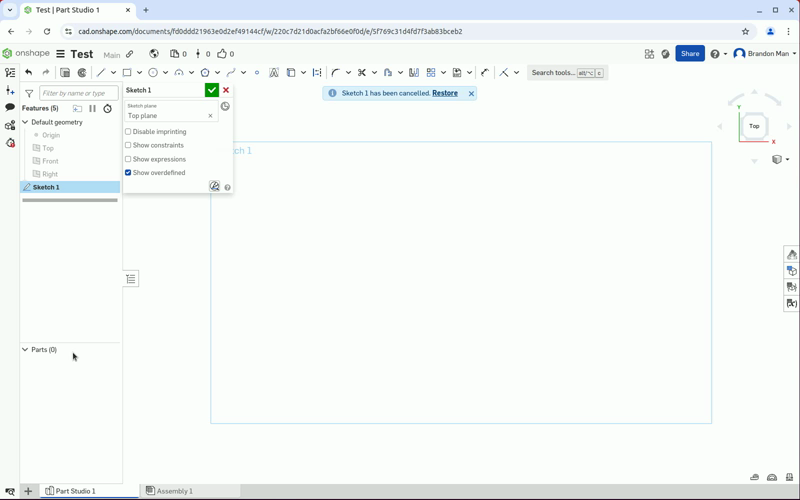
key(c)
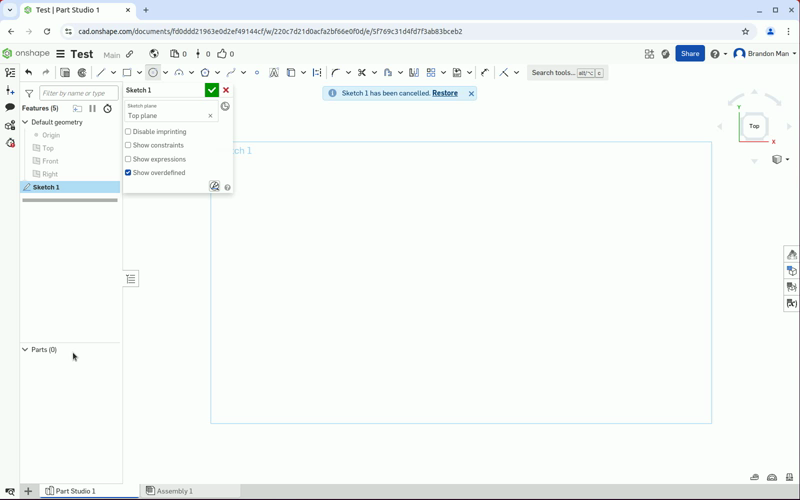
key_down(shift)
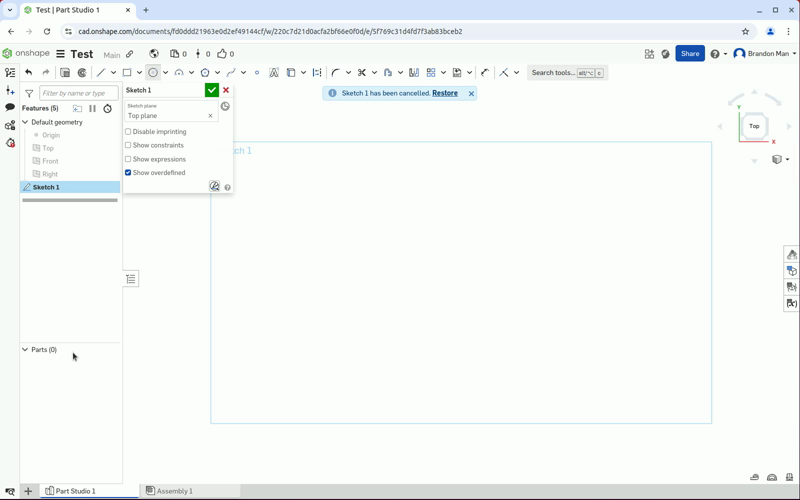
mouse_move(461, 282)
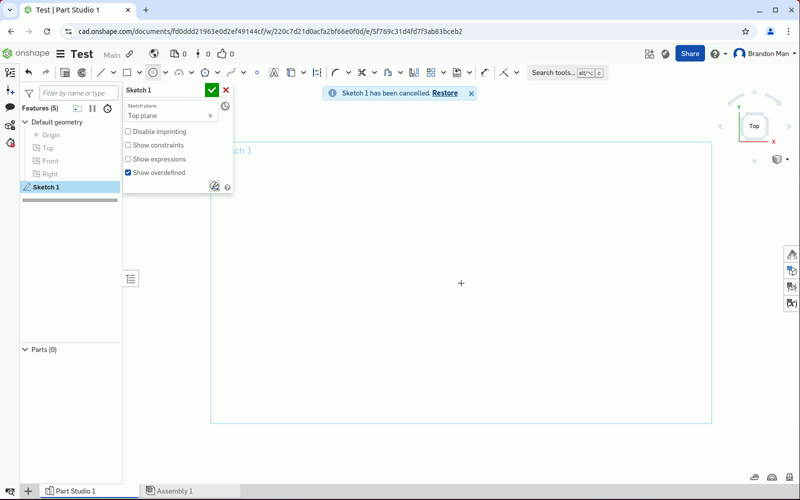
click(461, 282)
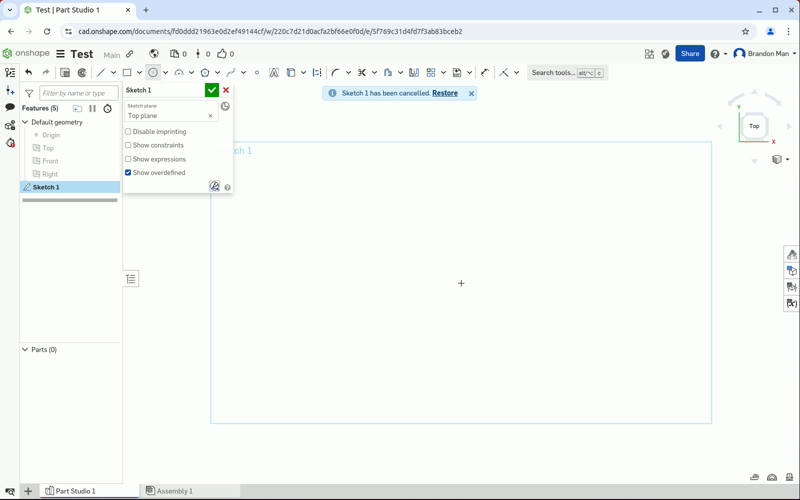
key_up(shift)
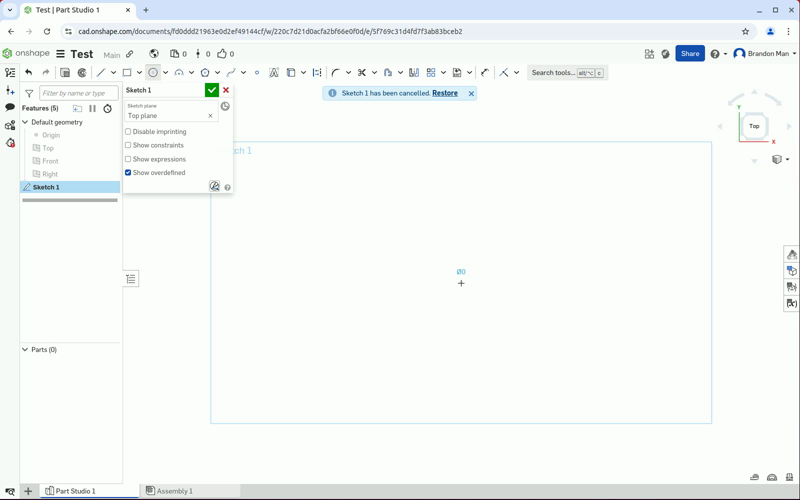
mouse_move(574, 282)
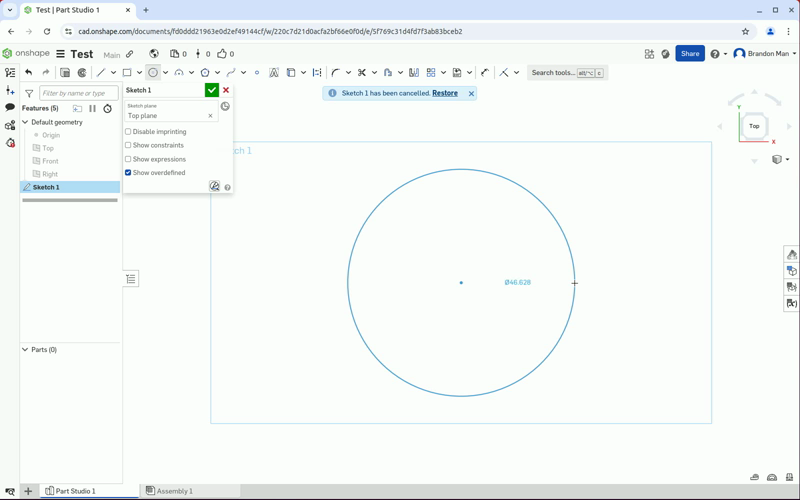
click(574, 282)
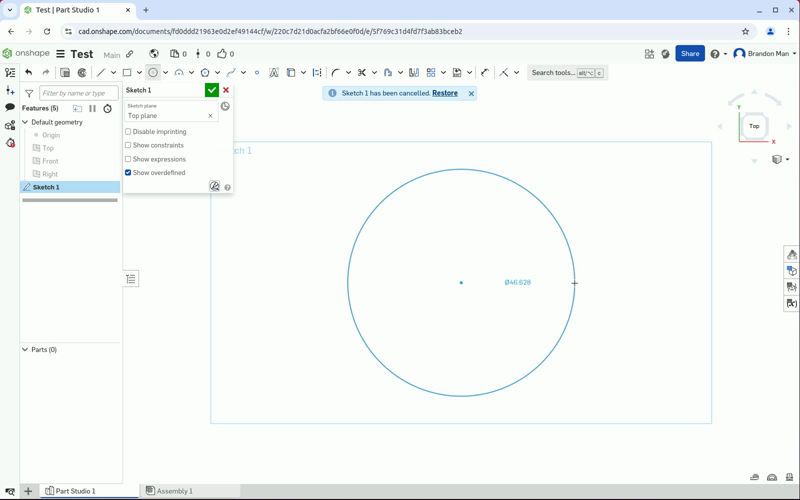
key(esc)
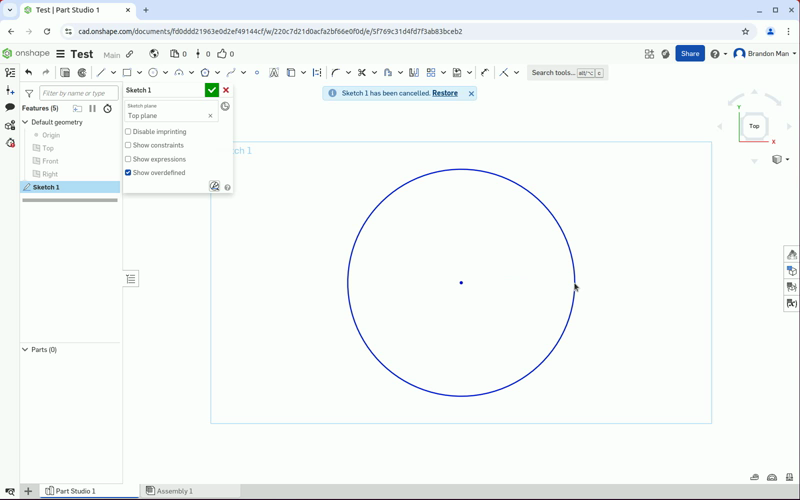
mouse_move(424, 314)
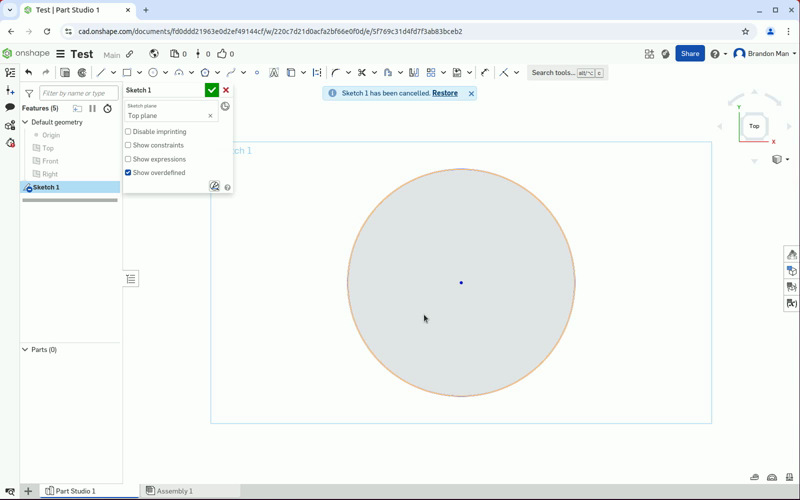
click(424, 314)
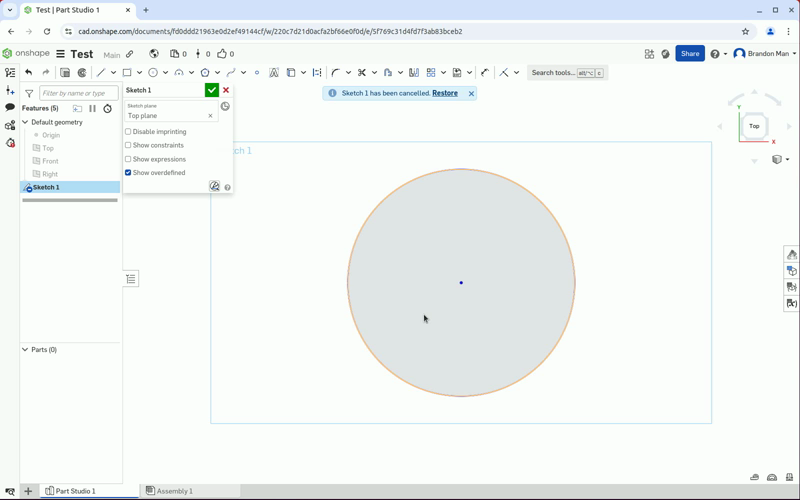
mouse_move(73, 352)
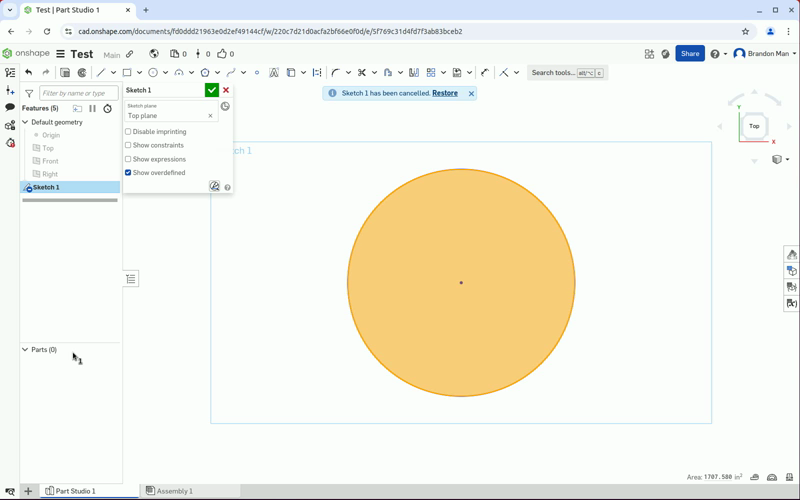
key(shift+y)
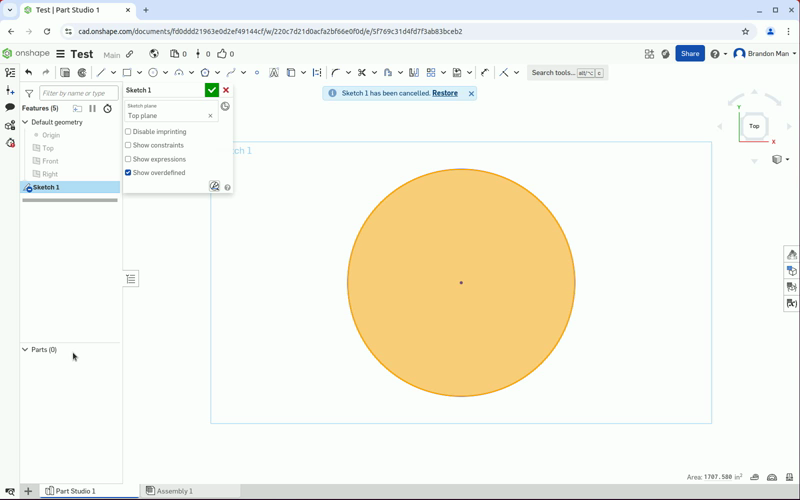
key(shift+e)
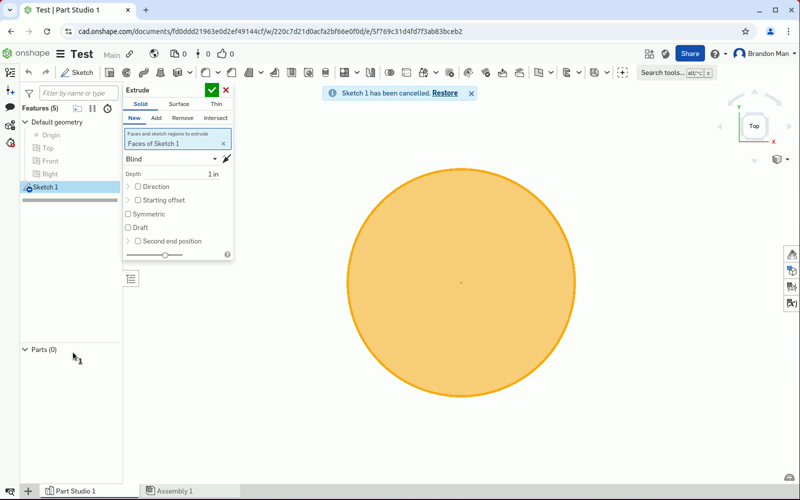
mouse_move(143, 106)
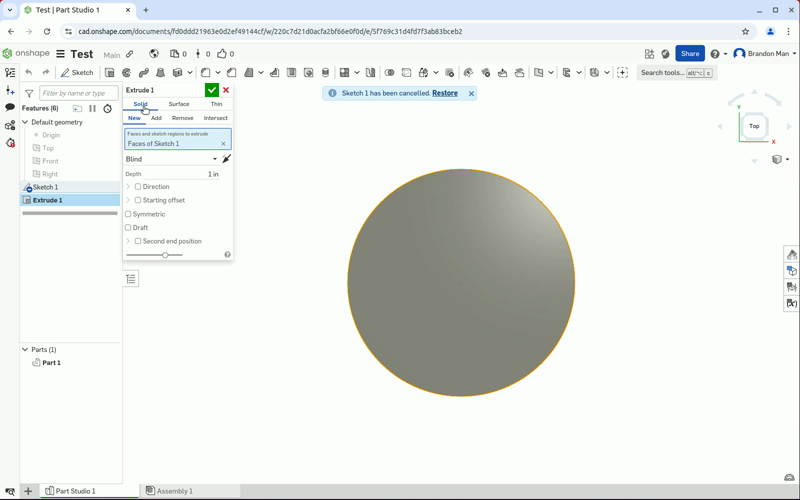
click(143, 106)
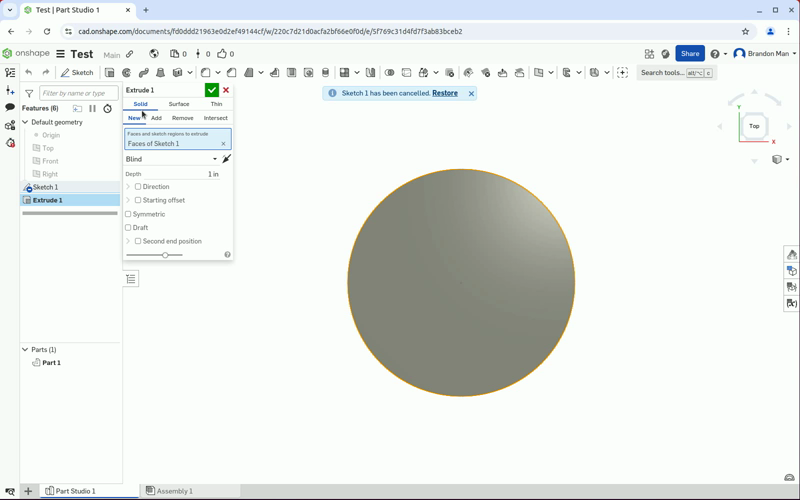
mouse_move(137, 120)
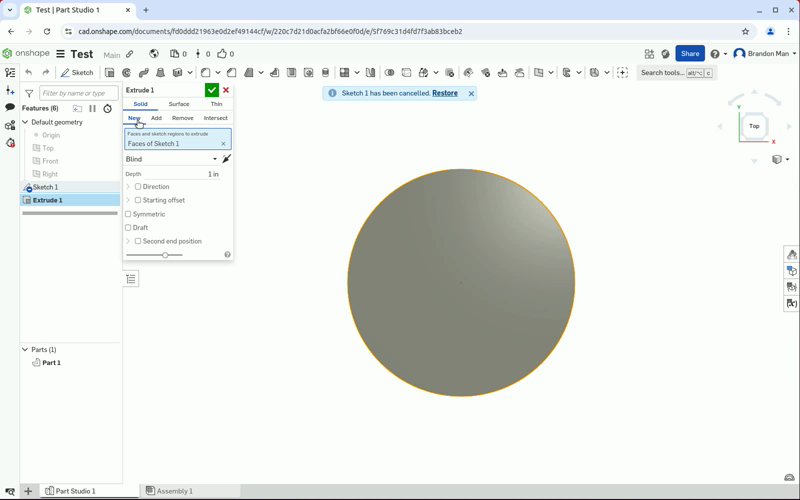
click(137, 120)
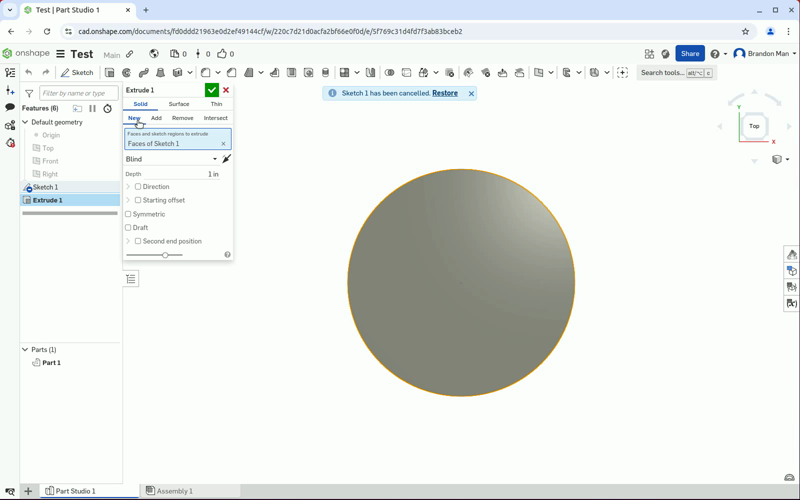
key(tab, 4)
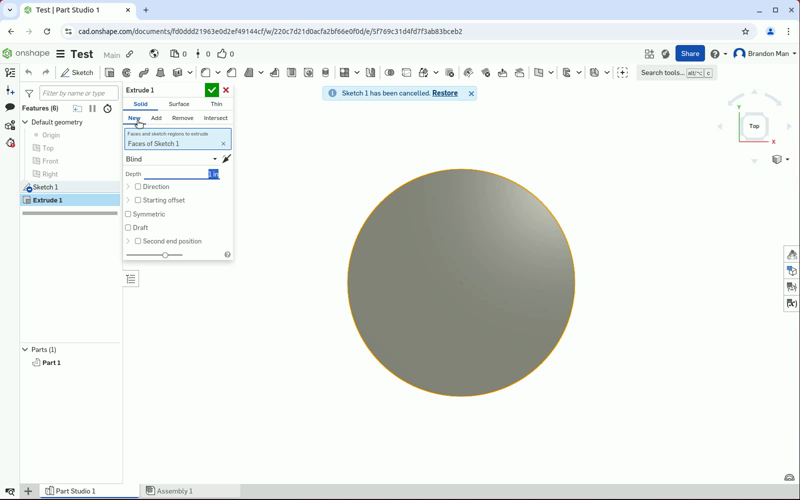
text(21.423)
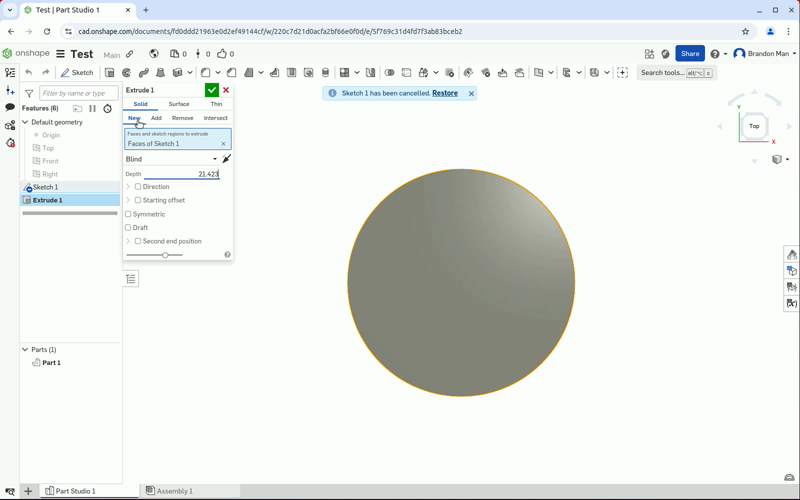
key(enter)
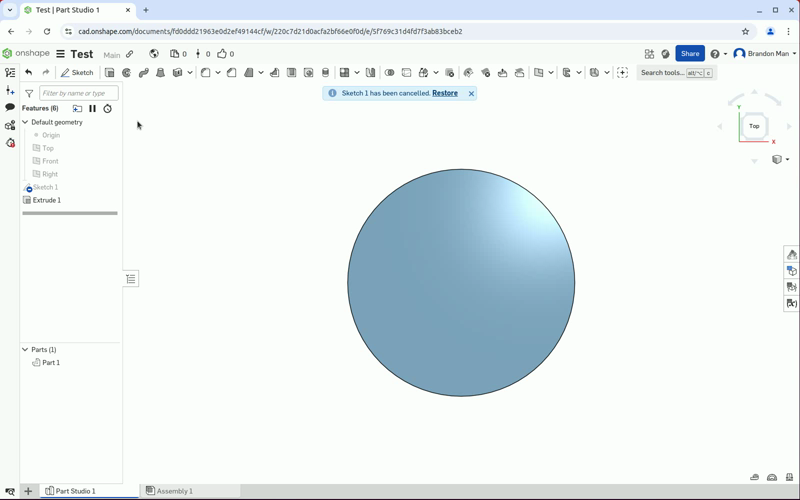
key(shift+h)
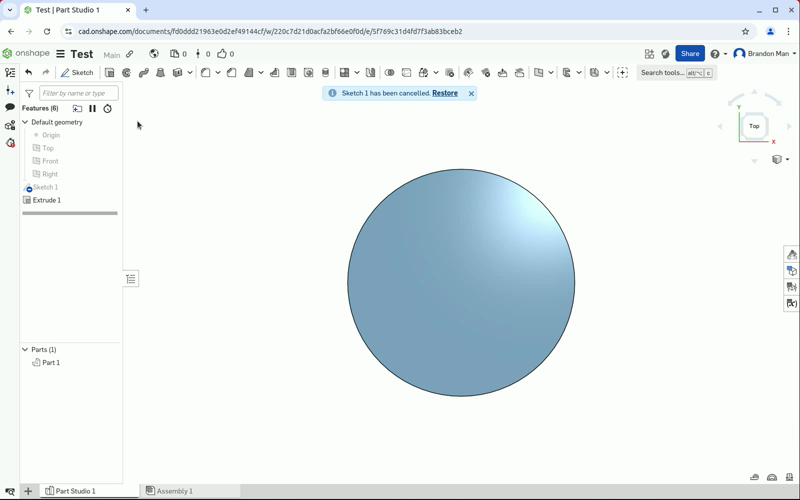
key(shift+h)
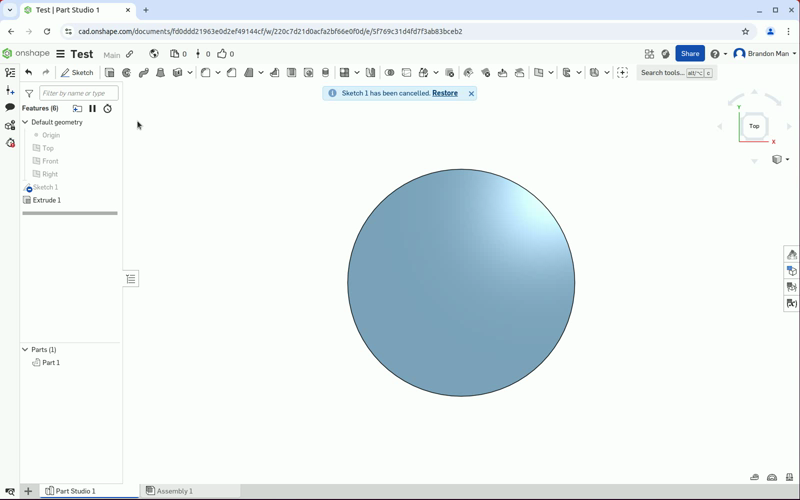
mouse_move(73, 189)
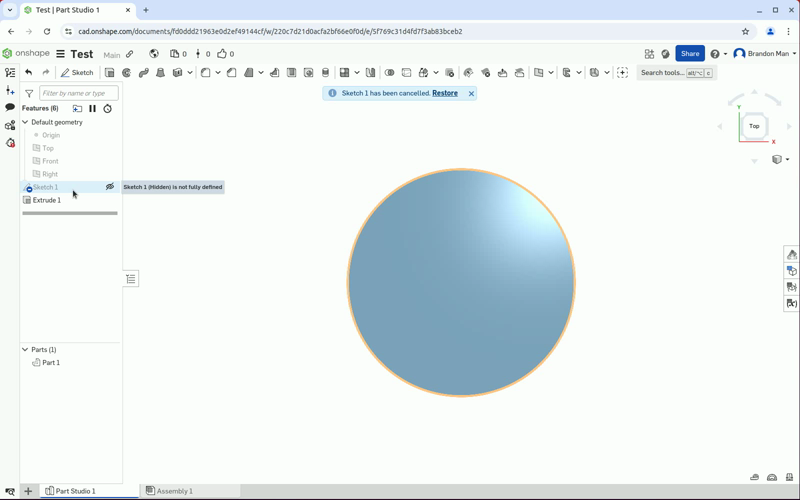
click(73, 189)
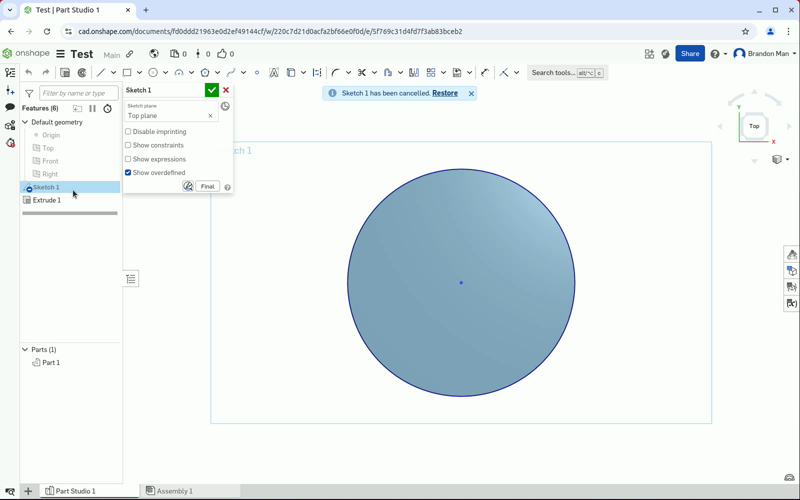
mouse_move(229, 92)
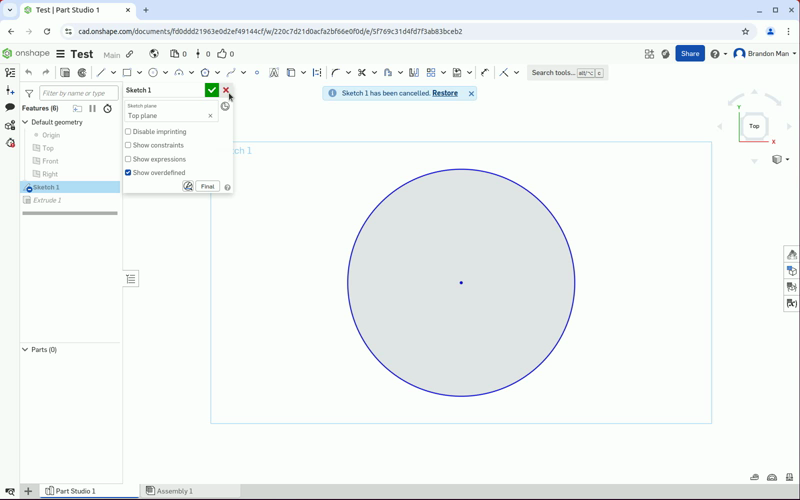
click(229, 92)
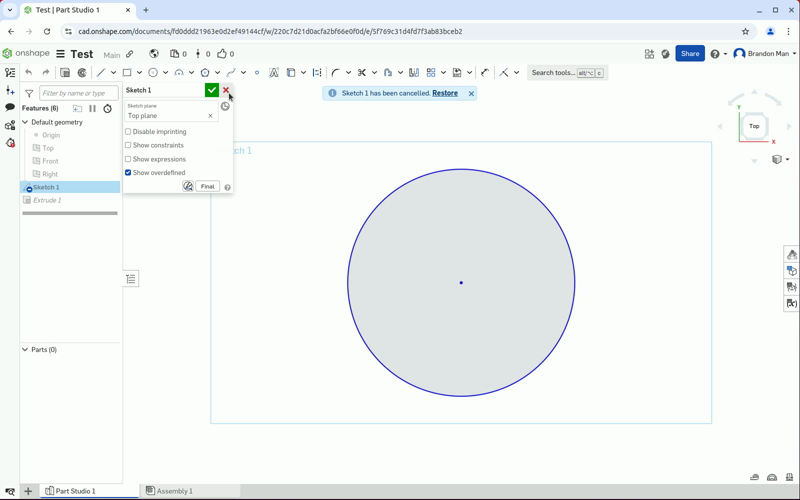
key(shift+s)
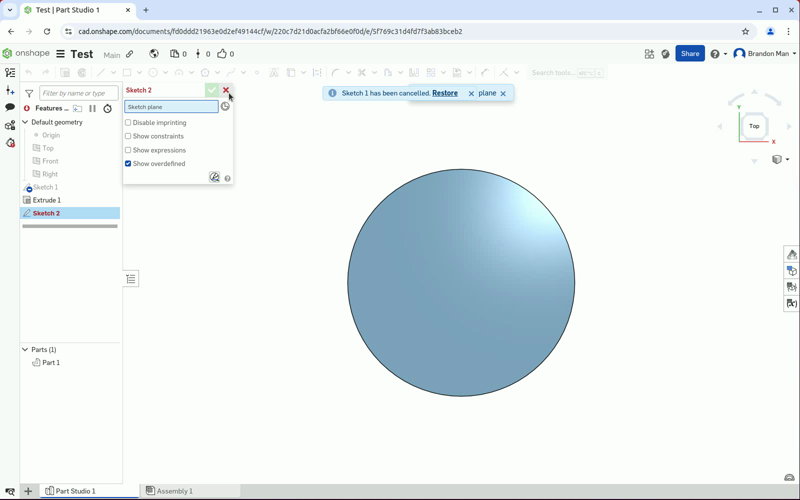
mouse_move(73, 150)
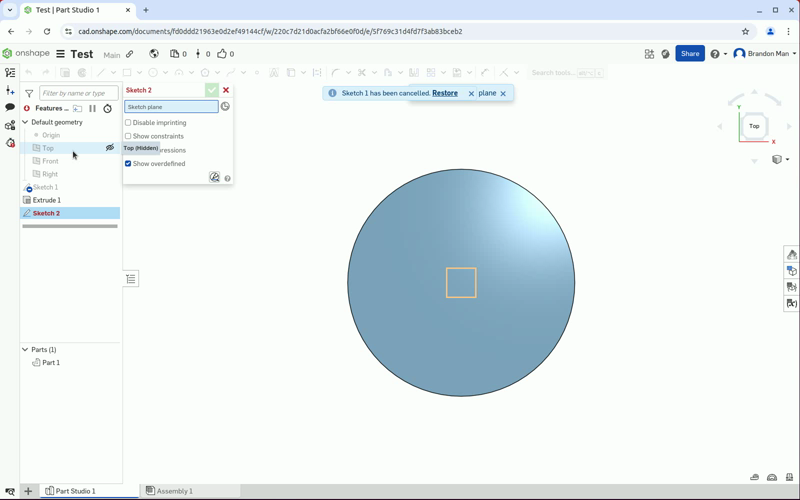
click(73, 150)
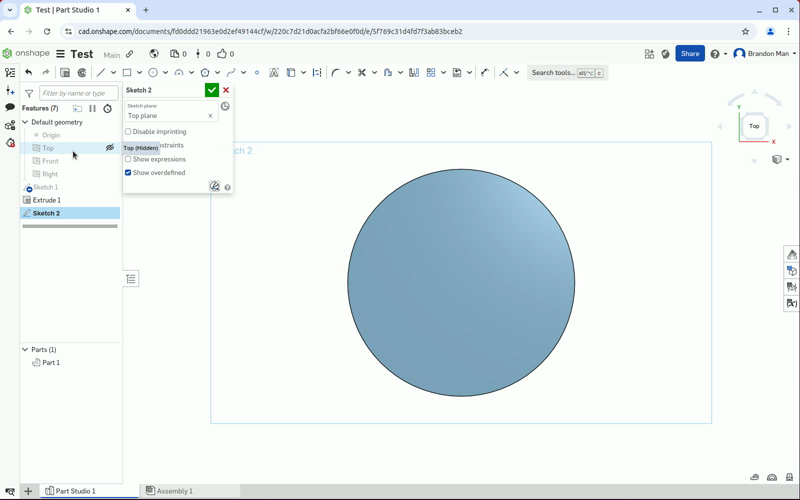
mouse_move(73, 352)
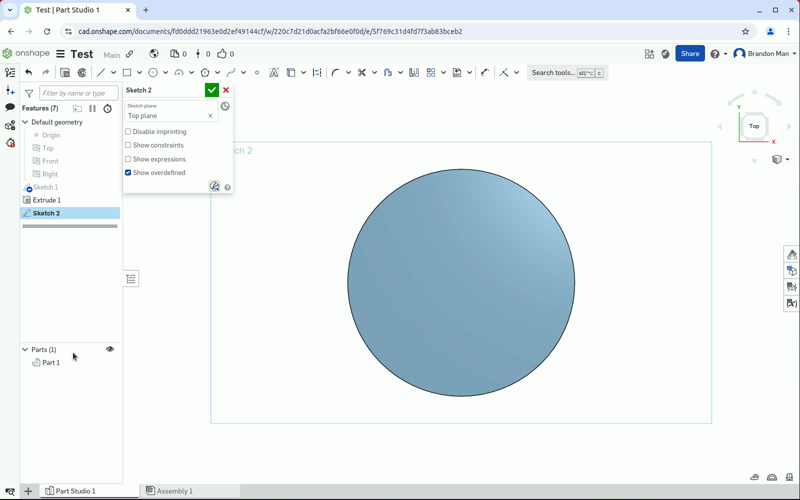
key(y)
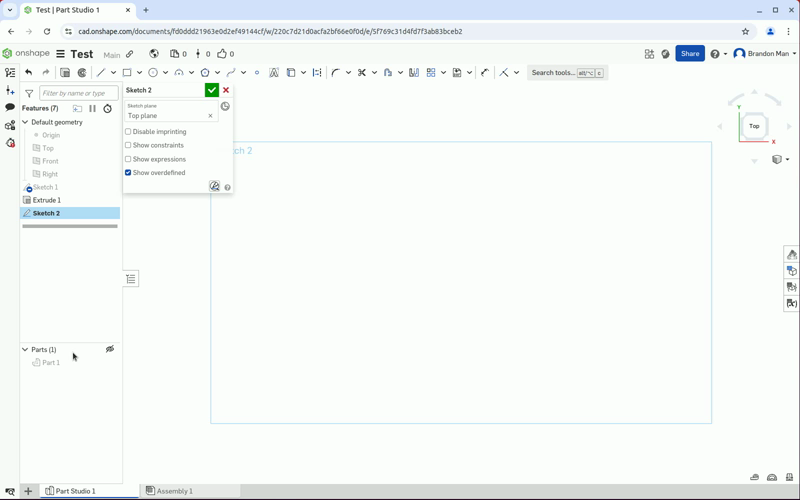
key(c)
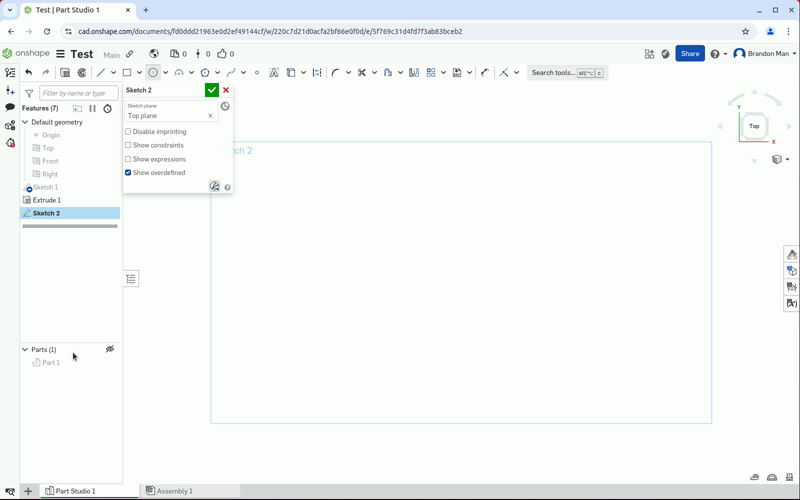
key_down(shift)
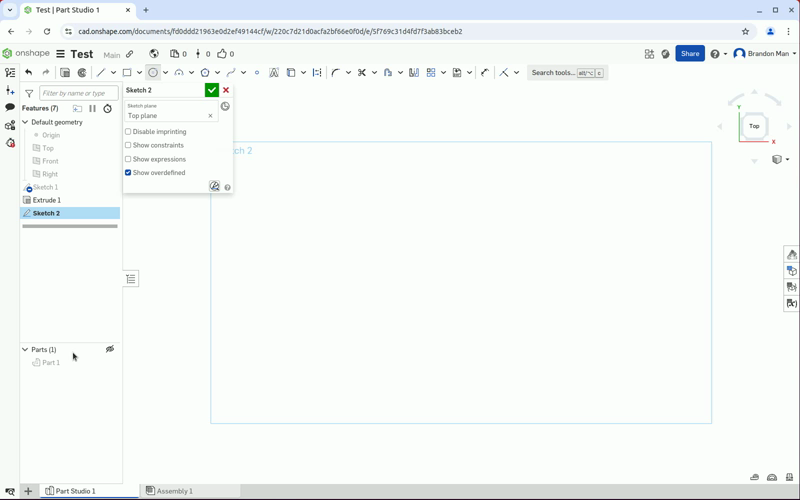
mouse_move(461, 282)
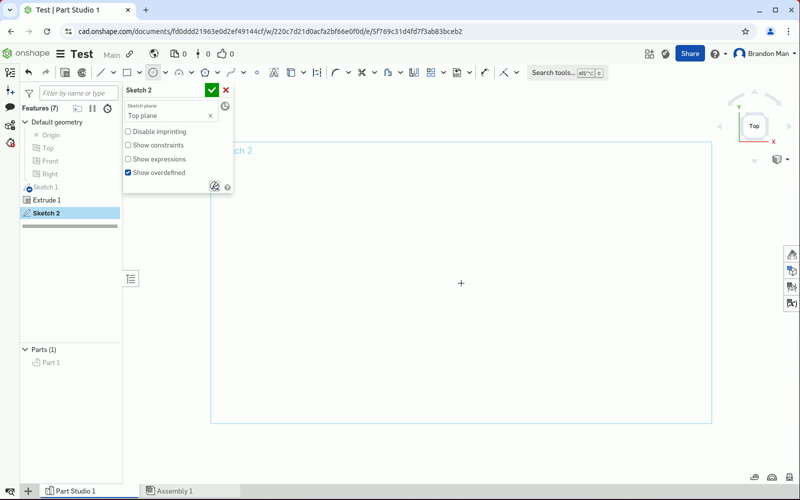
click(461, 282)
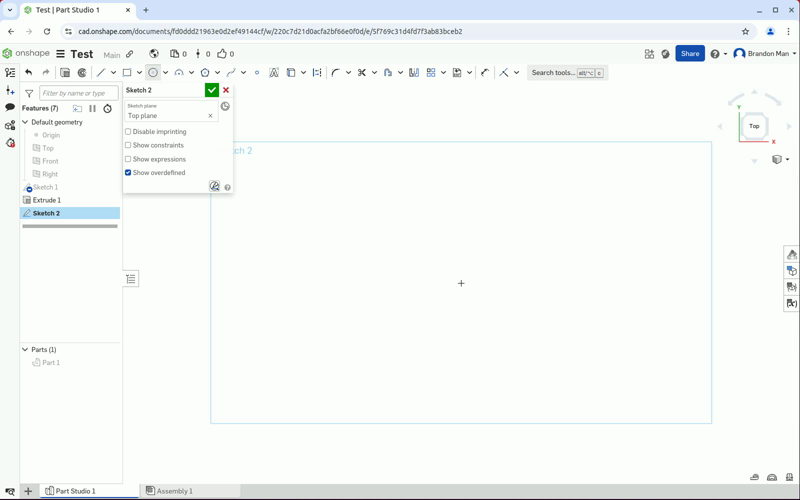
key_up(shift)
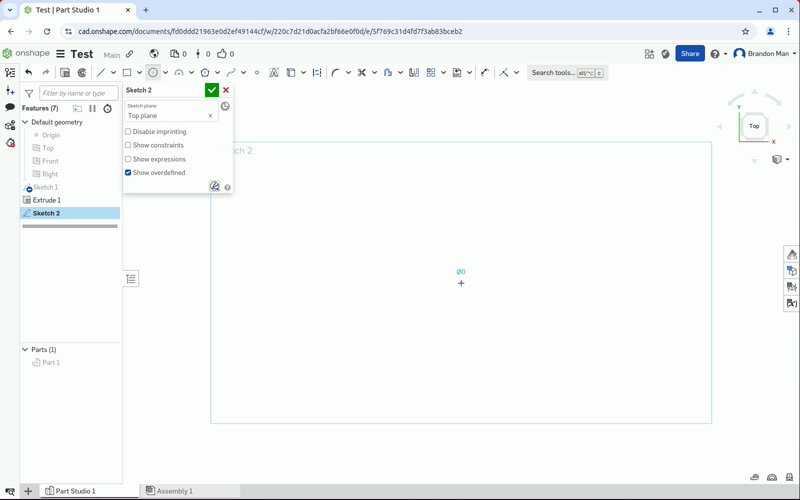
mouse_move(574, 282)
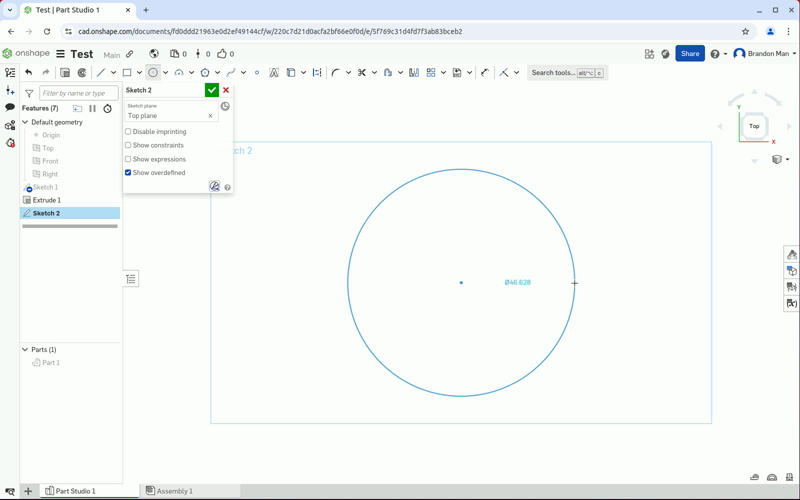
click(574, 282)
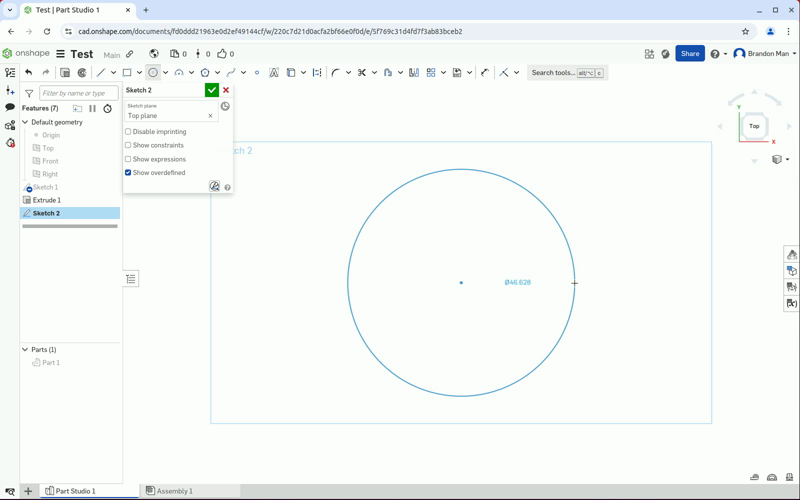
key(esc)
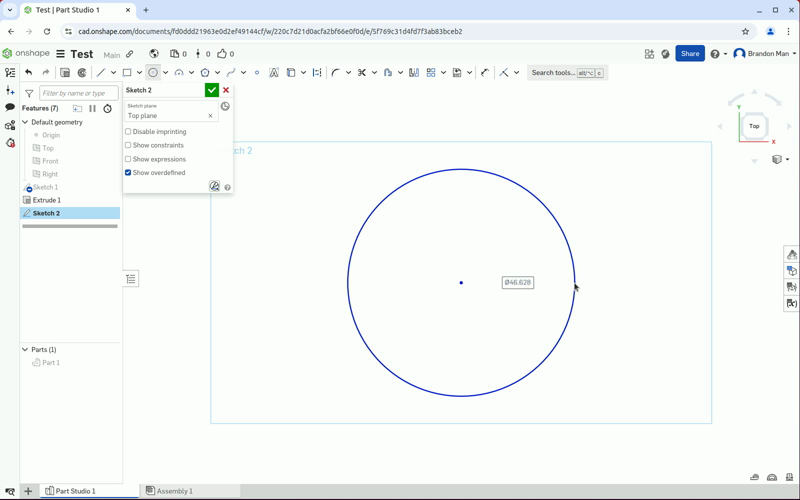
mouse_move(481, 290)
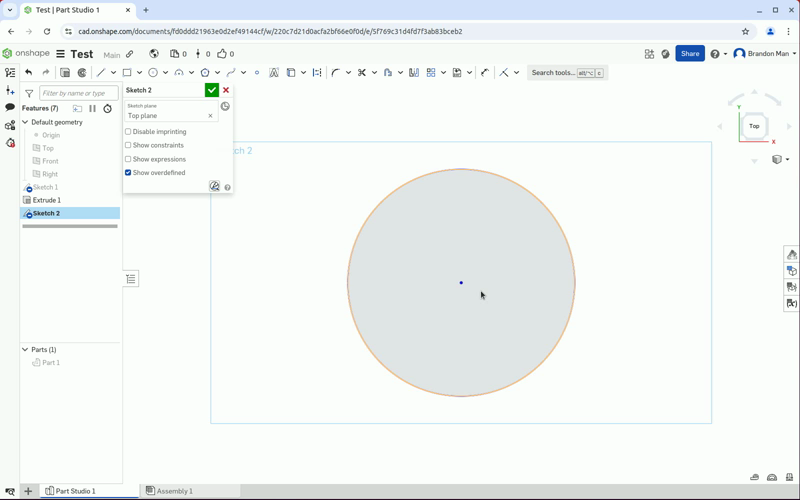
click(481, 290)
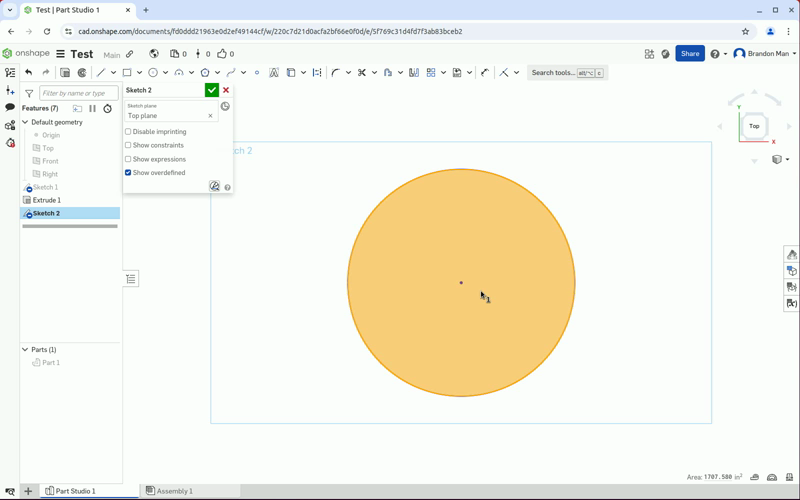
mouse_move(73, 352)
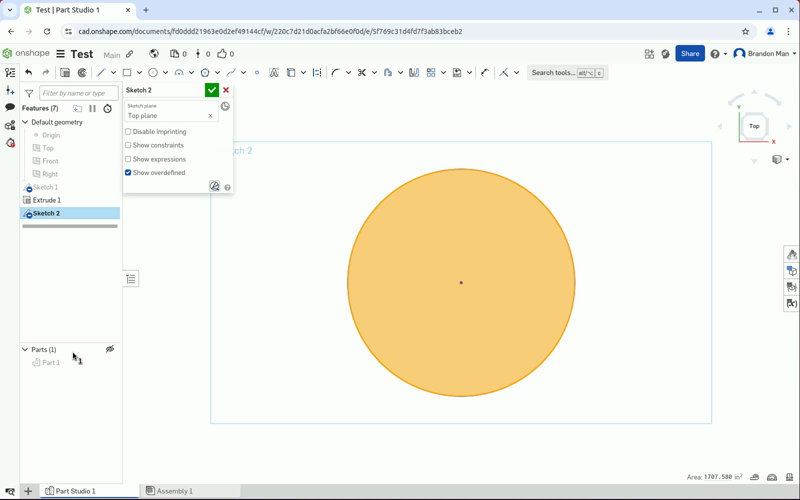
key(shift+y)
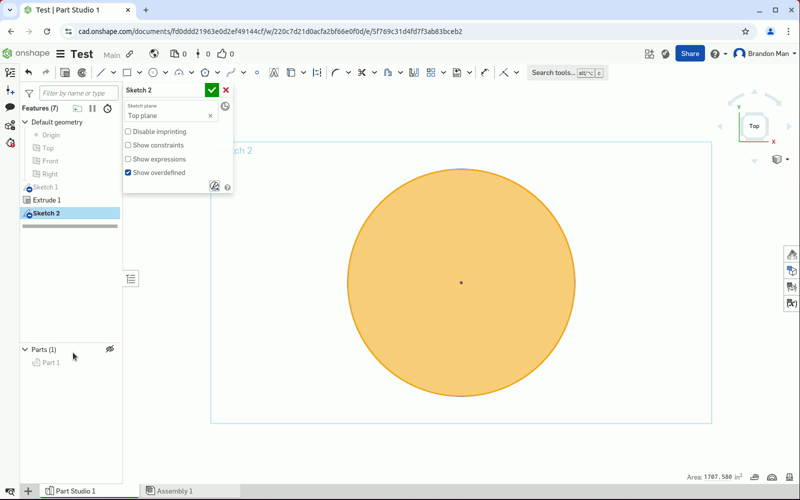
key(shift+e)
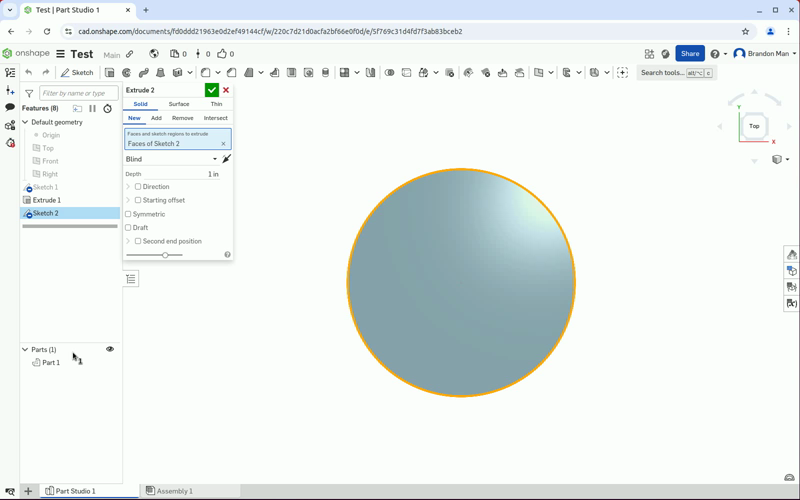
mouse_move(143, 106)
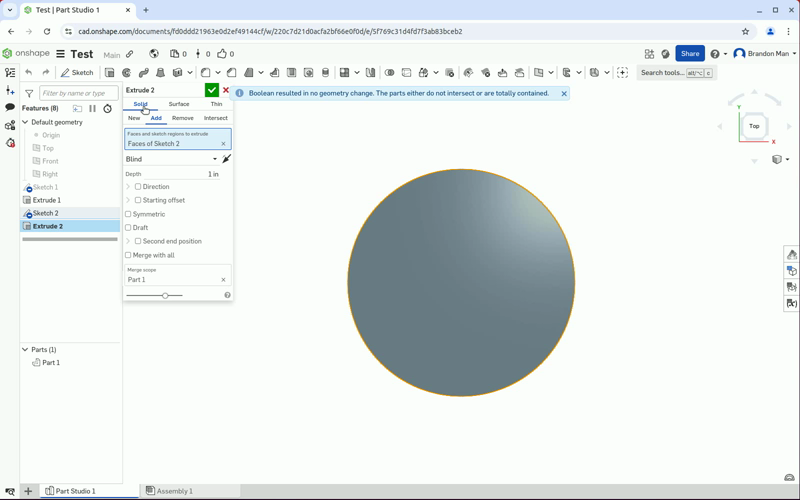
click(143, 106)
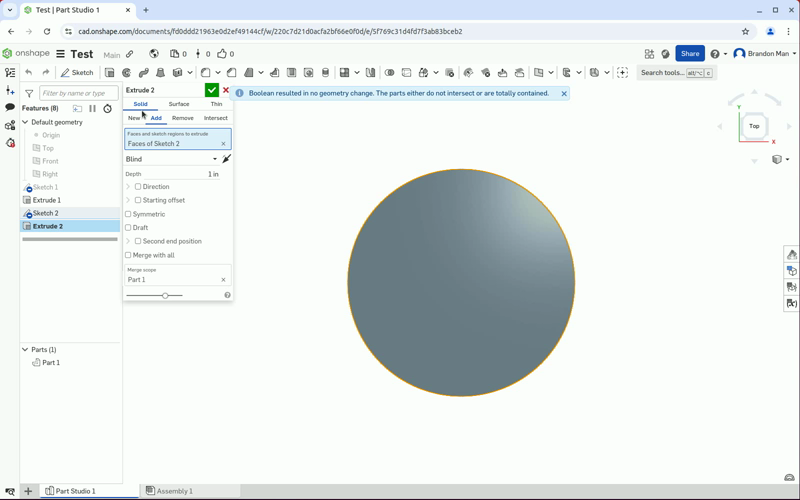
mouse_move(137, 120)
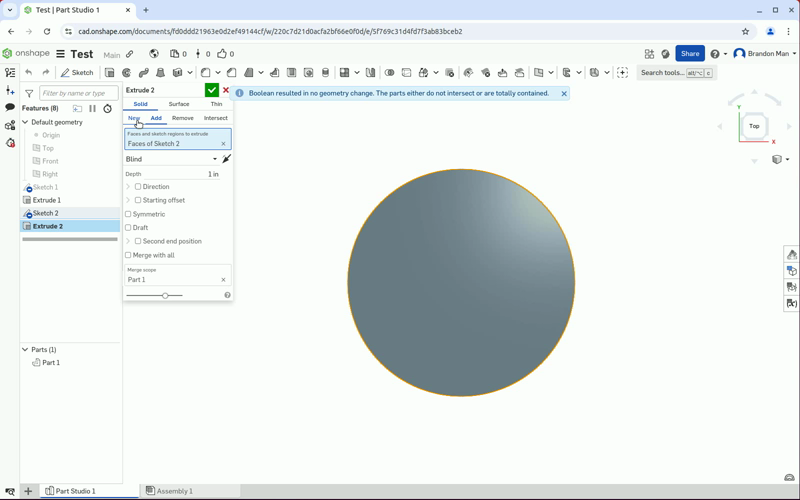
click(137, 120)
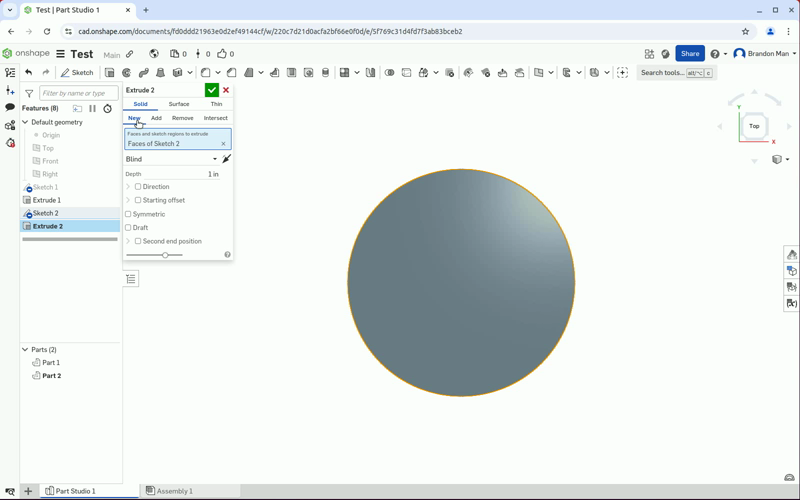
key(tab, 4)
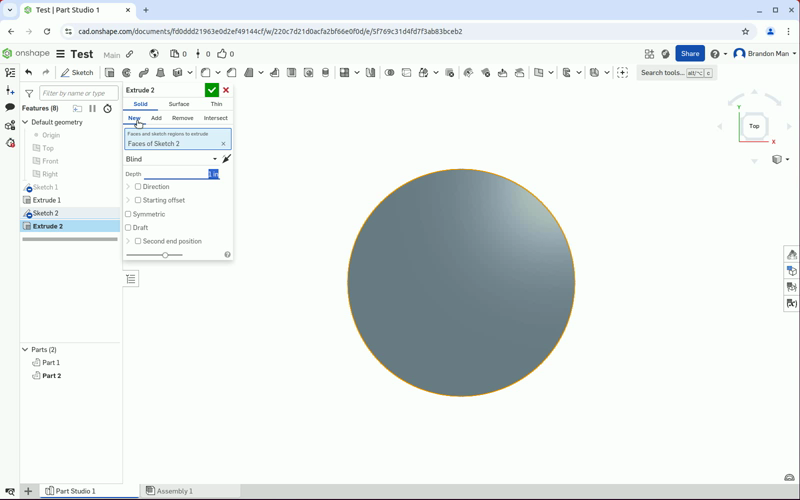
text(21.423)
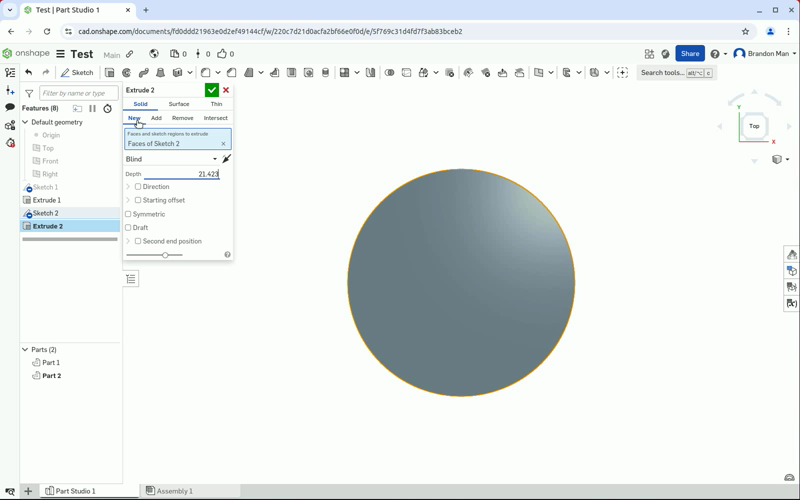
key(enter)
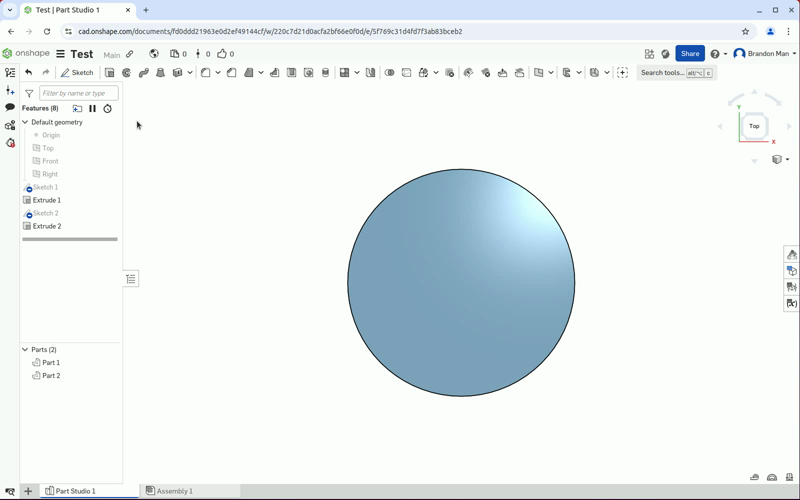
key(shift+h)
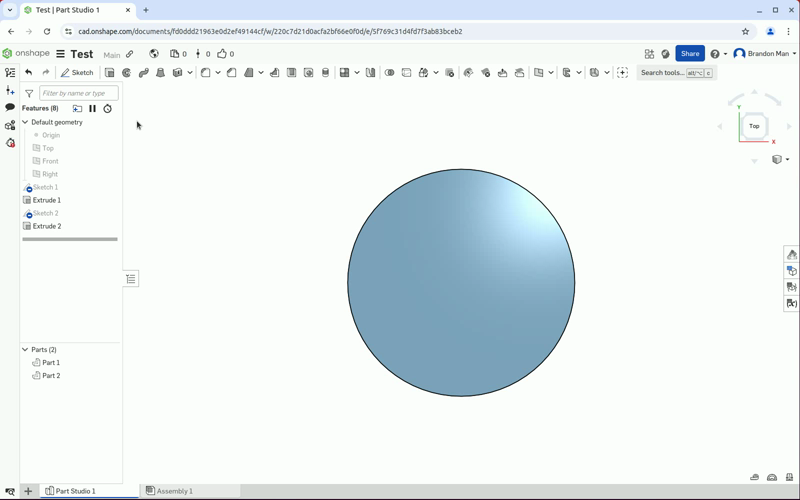
key(shift+h)
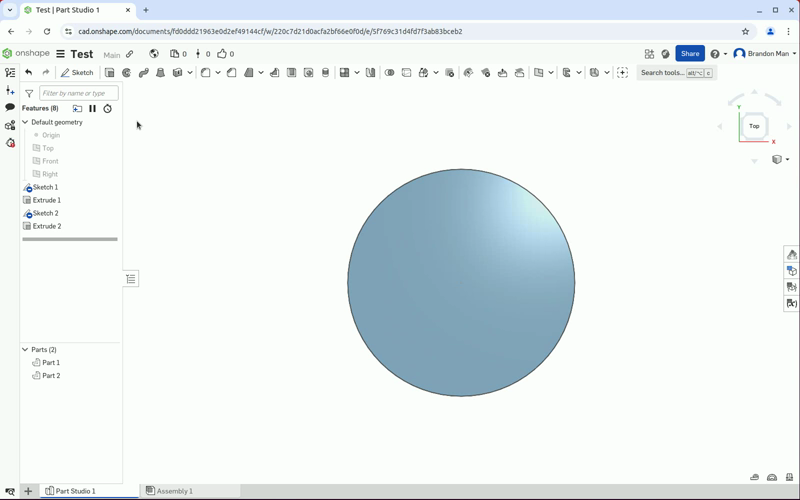
key(shift+7)
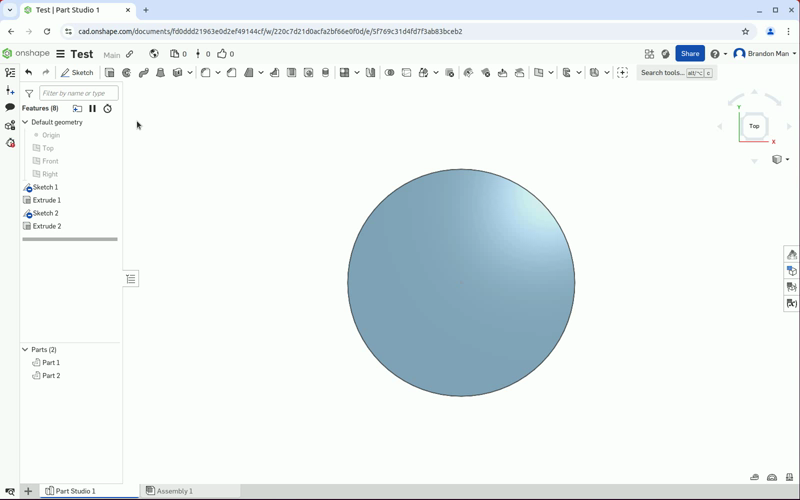
key(up, 3)
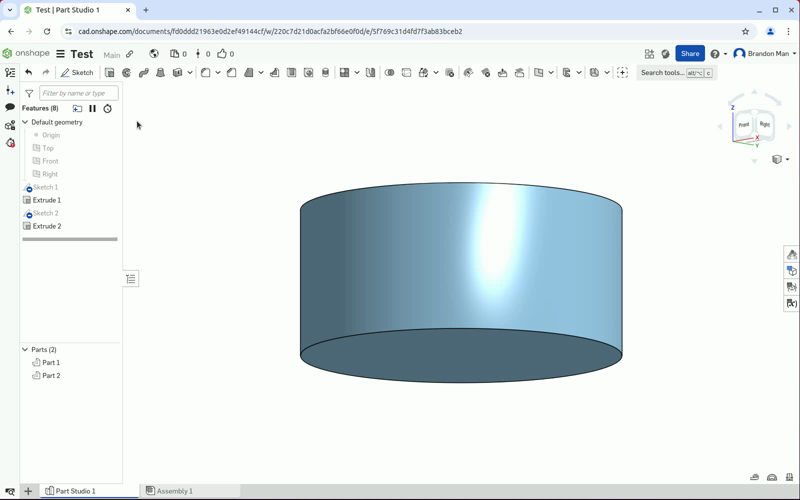
key(left, 3)
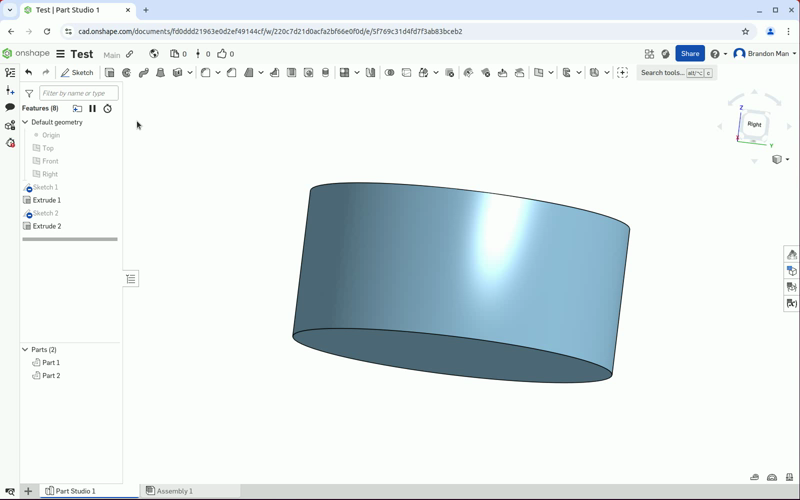
key(right, 3)
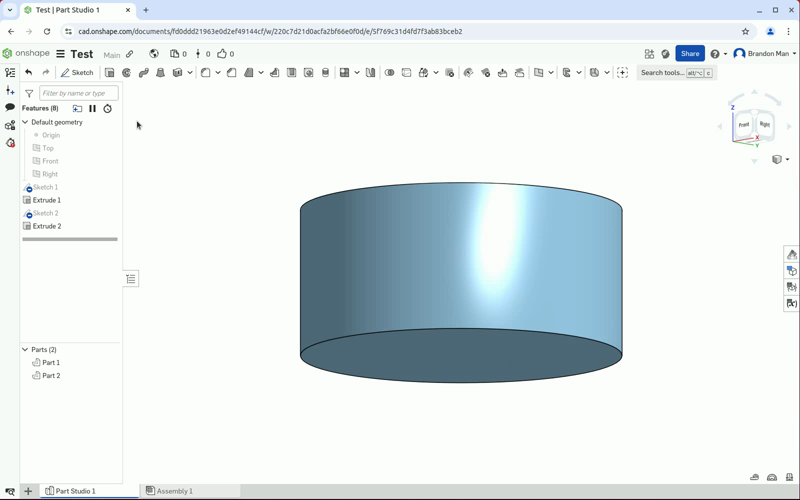
key(down, 3)
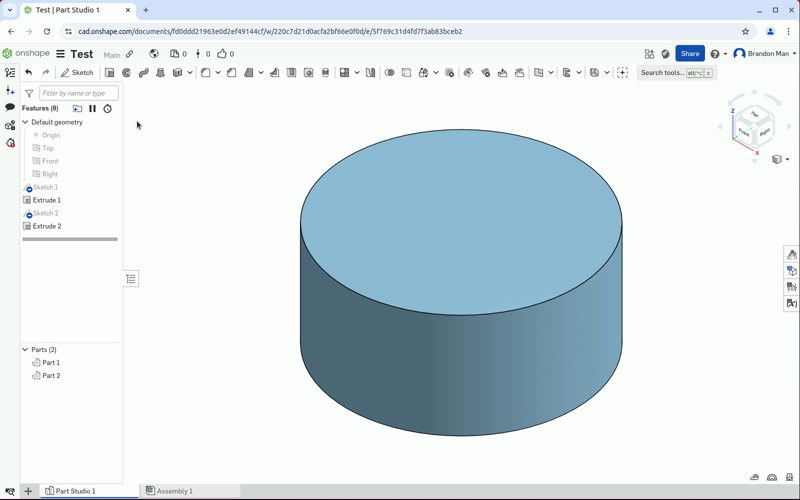
mouse_move(73, 189)
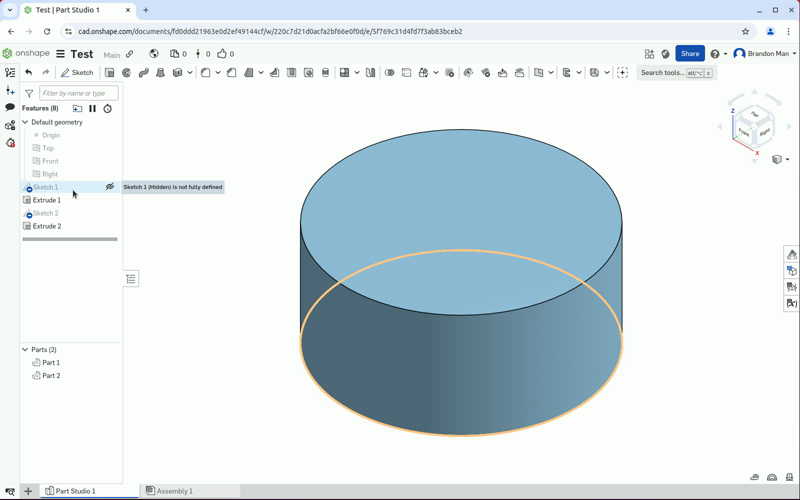
click(73, 189)